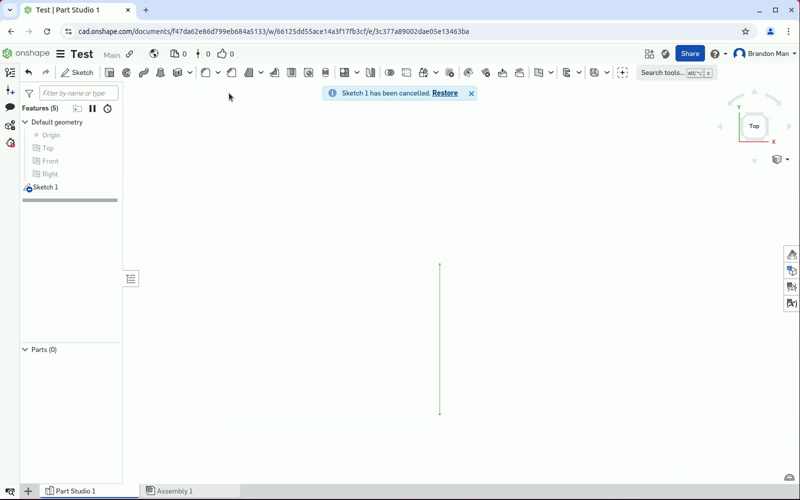
key(shift+h)
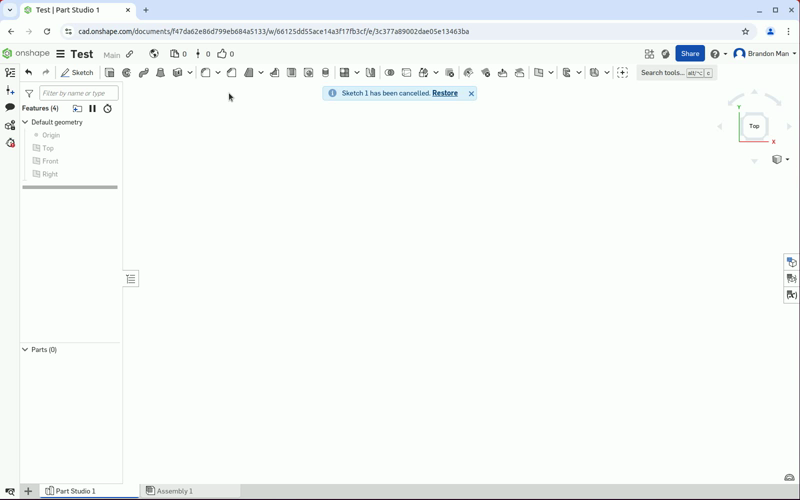
mouse_move(73, 352)
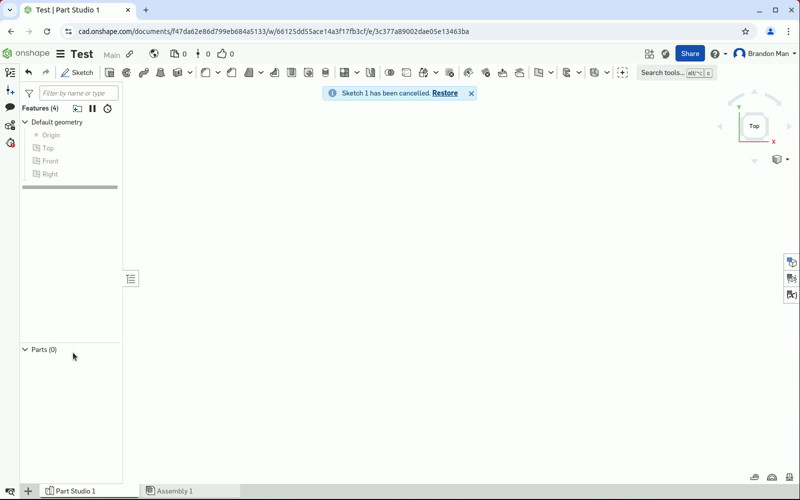
key(y)
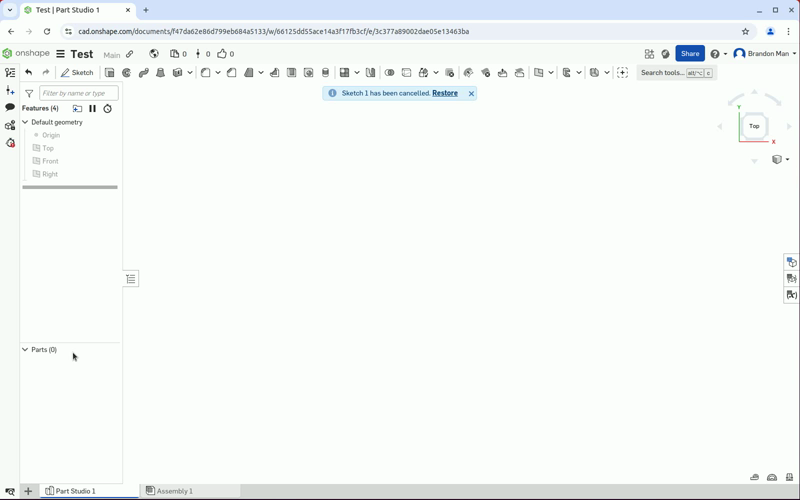
key(shift+p)
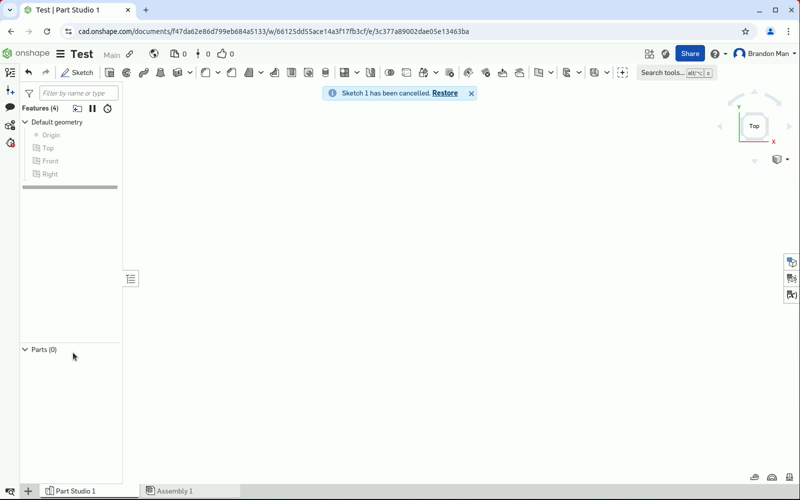
key(space)
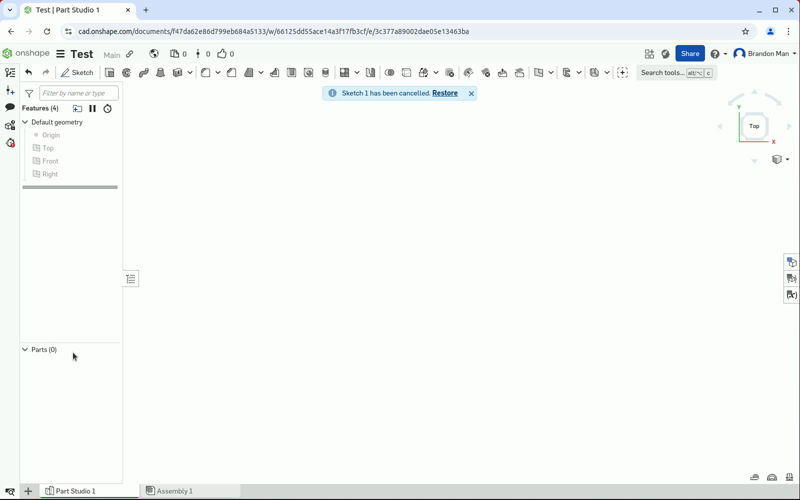
key_down(shift)
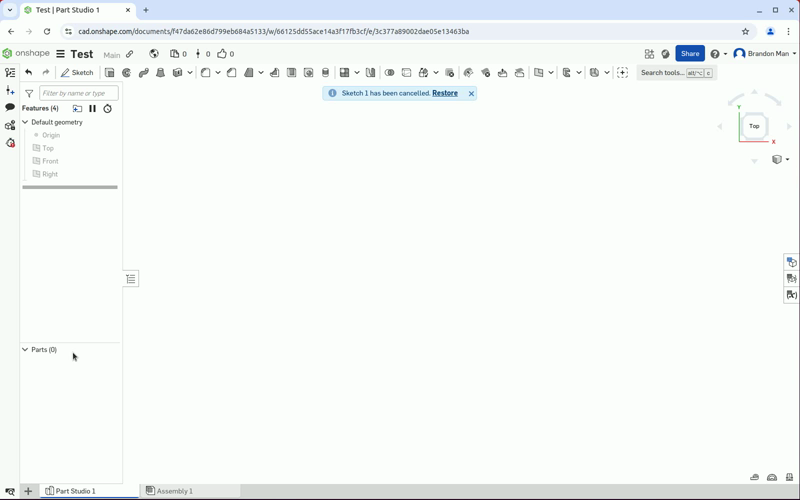
key(up)
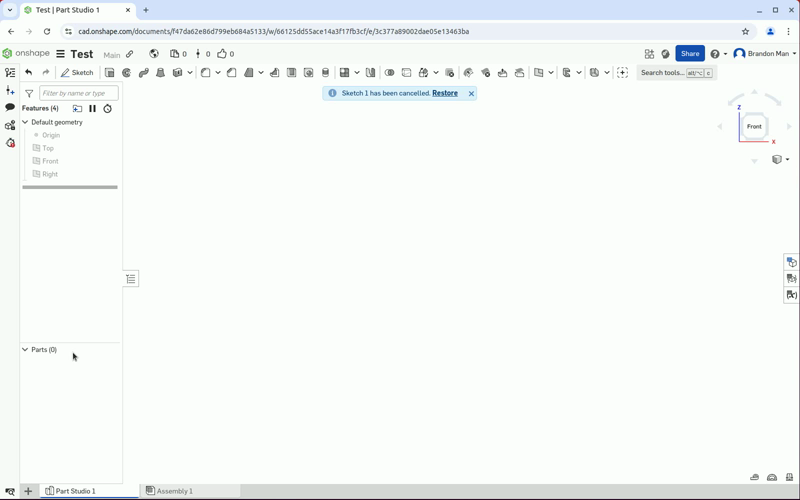
key_up(shift)
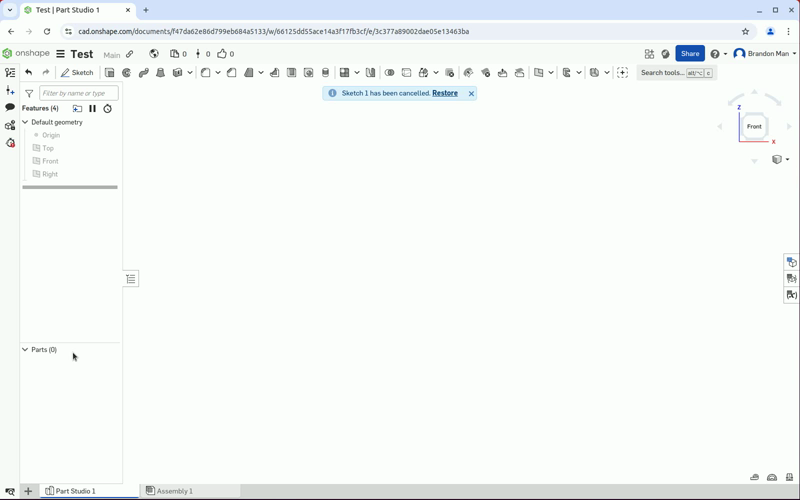
mouse_move(73, 352)
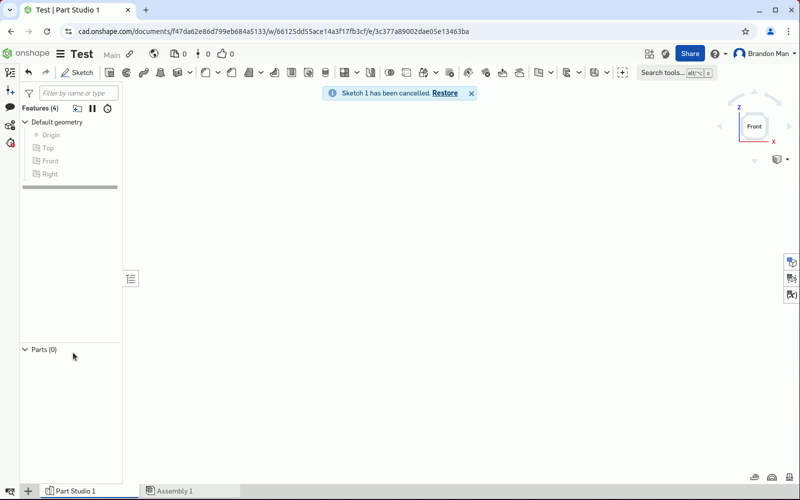
key(shift+y)
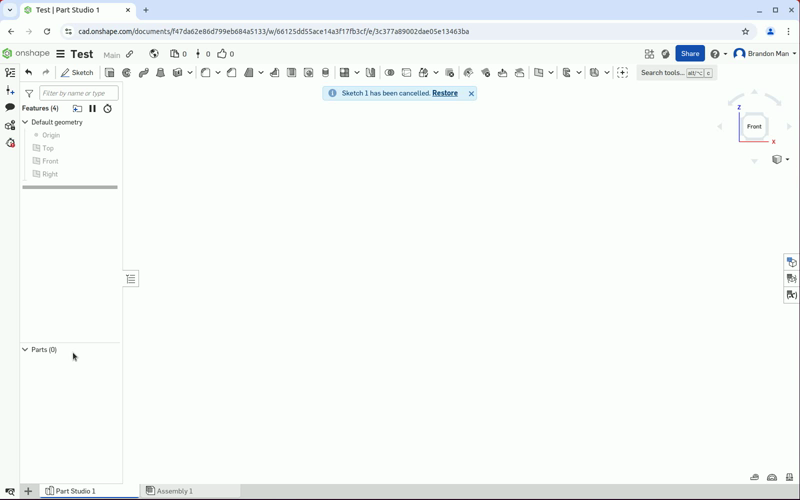
key(shift+s)
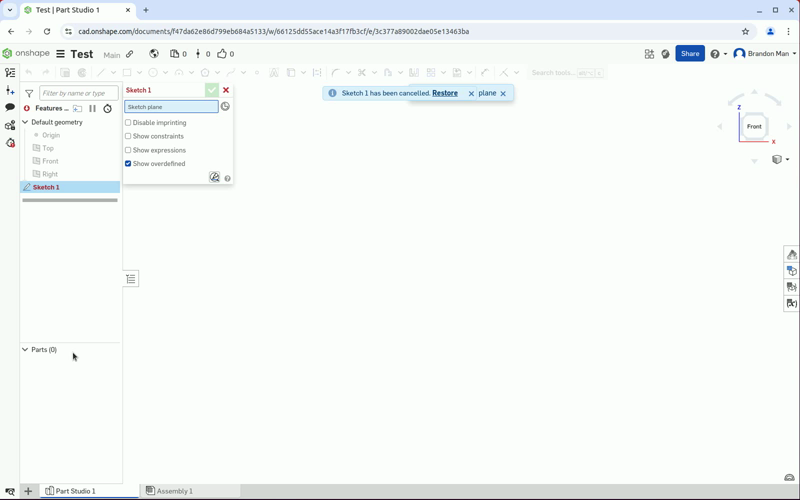
mouse_move(73, 163)
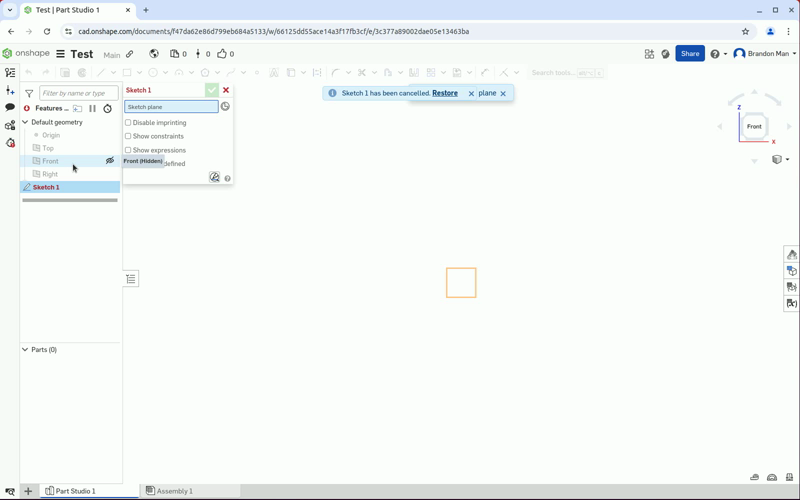
click(73, 163)
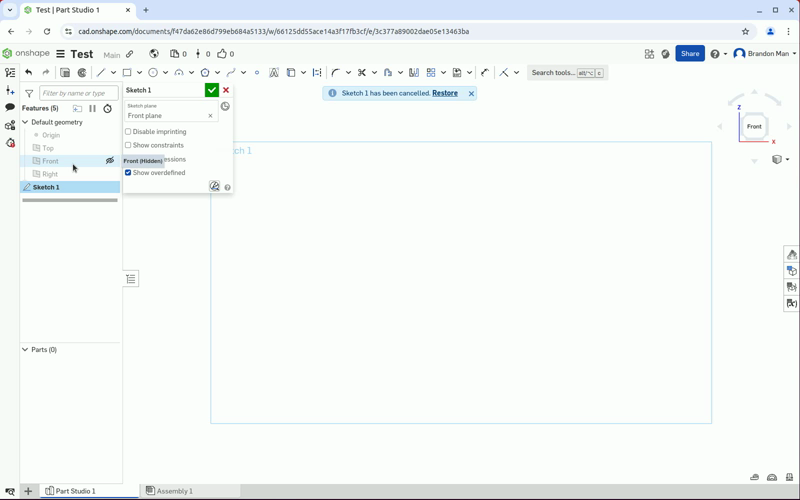
mouse_move(73, 352)
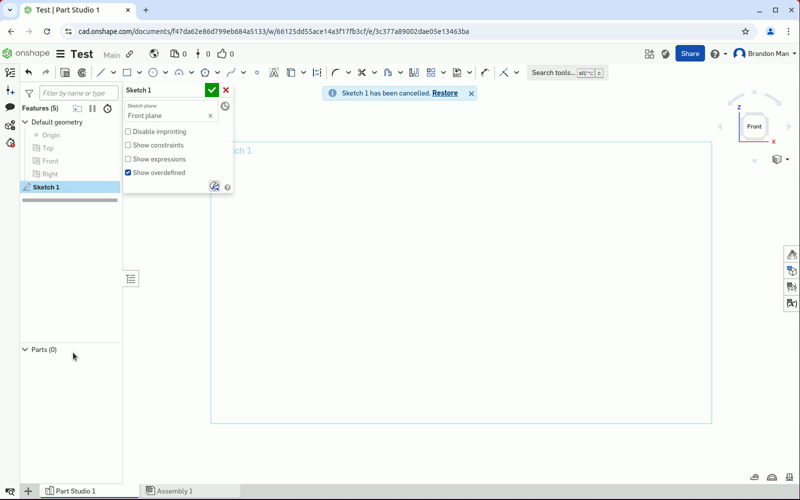
key(y)
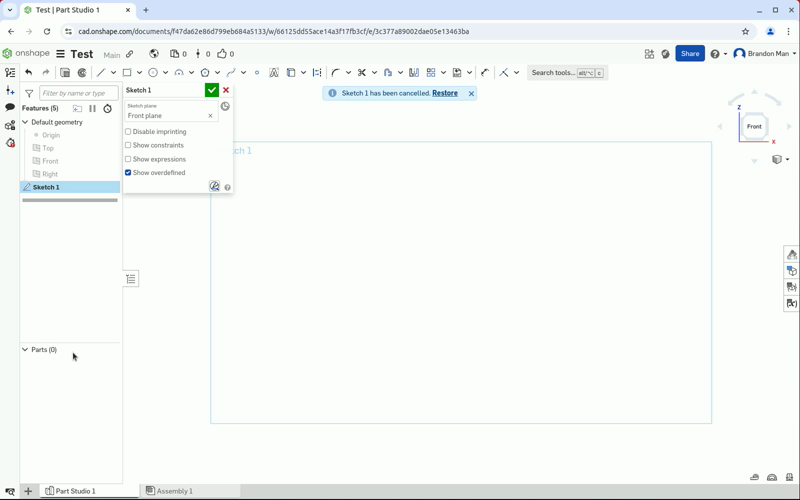
key(c)
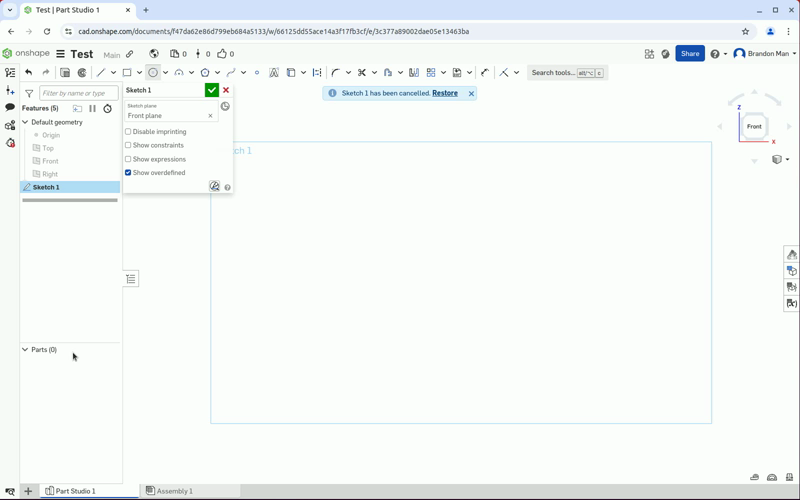
key_down(shift)
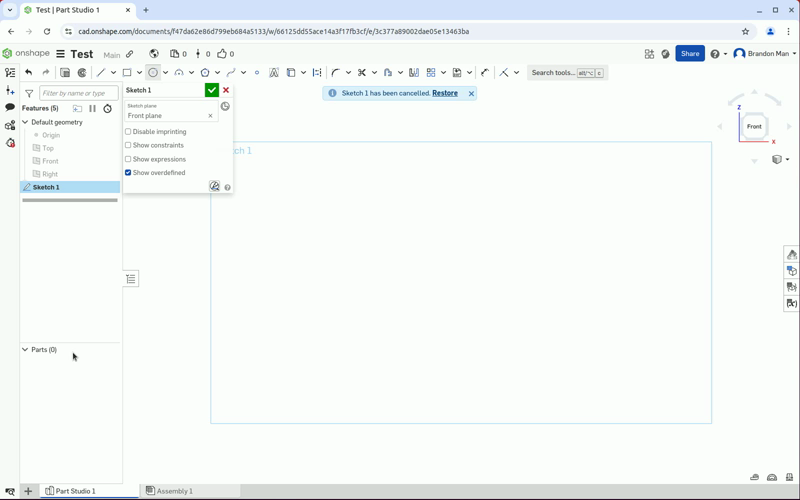
mouse_move(461, 282)
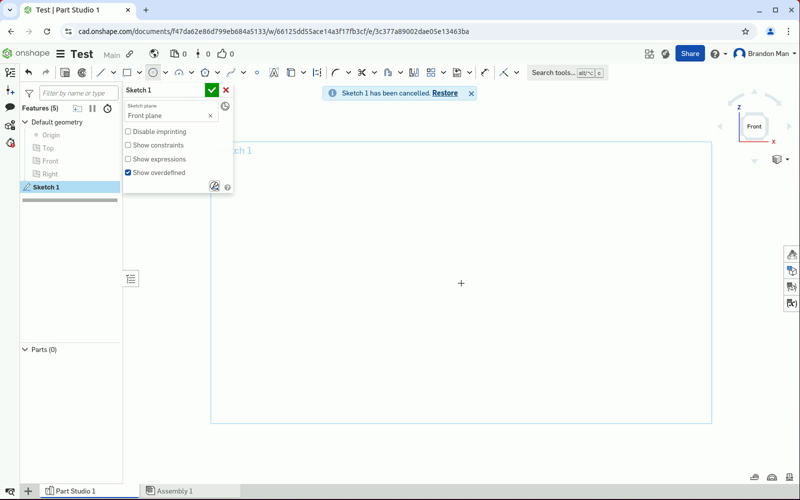
click(461, 282)
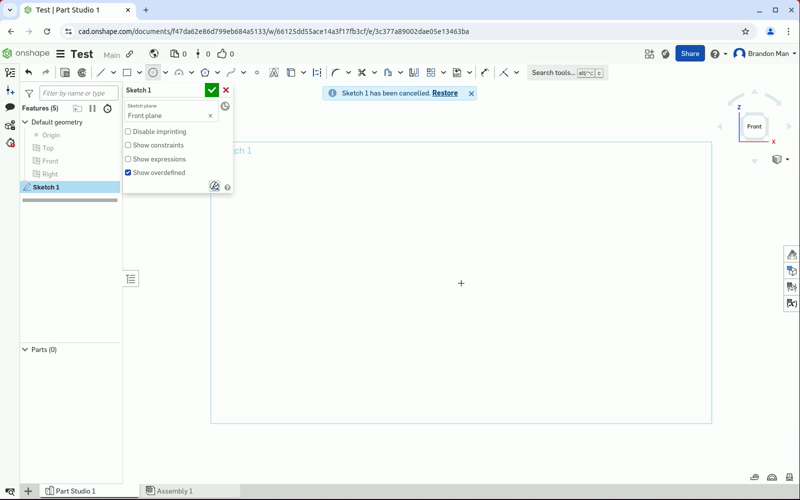
key_up(shift)
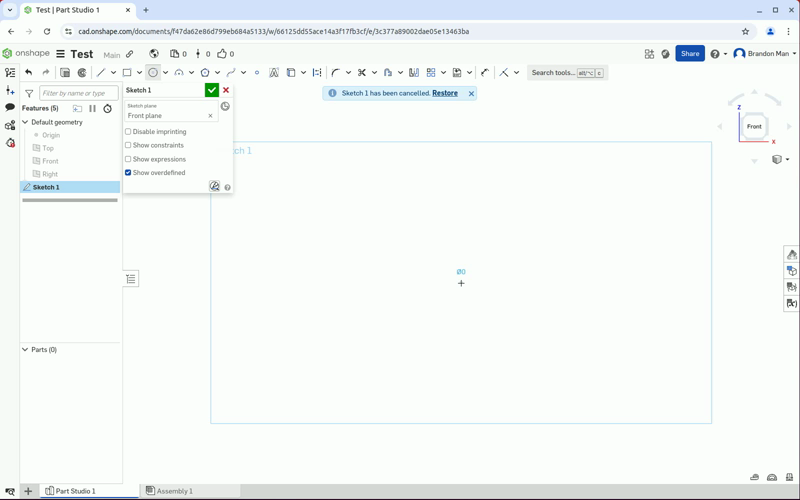
mouse_move(572, 282)
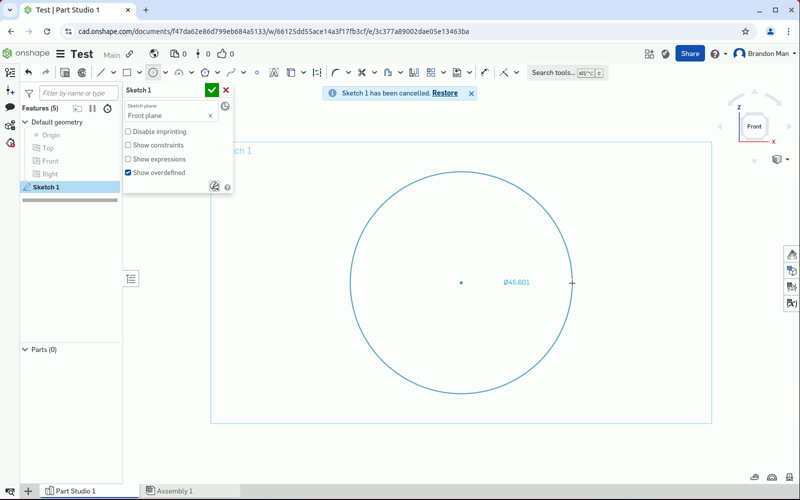
click(572, 282)
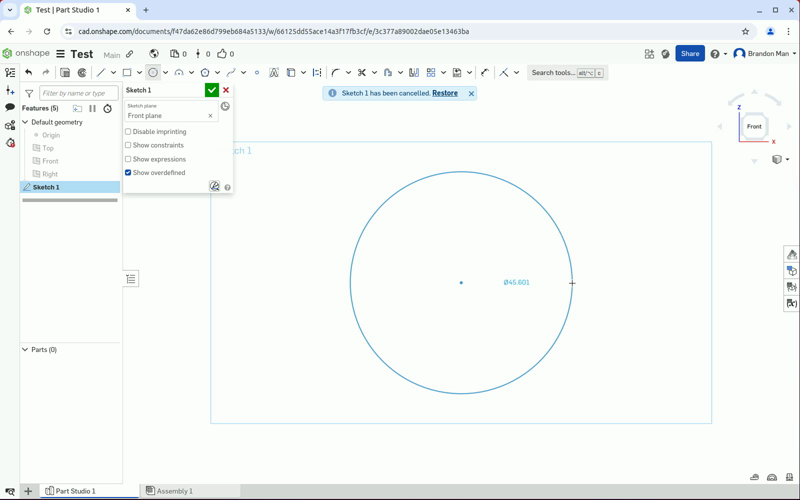
key(esc)
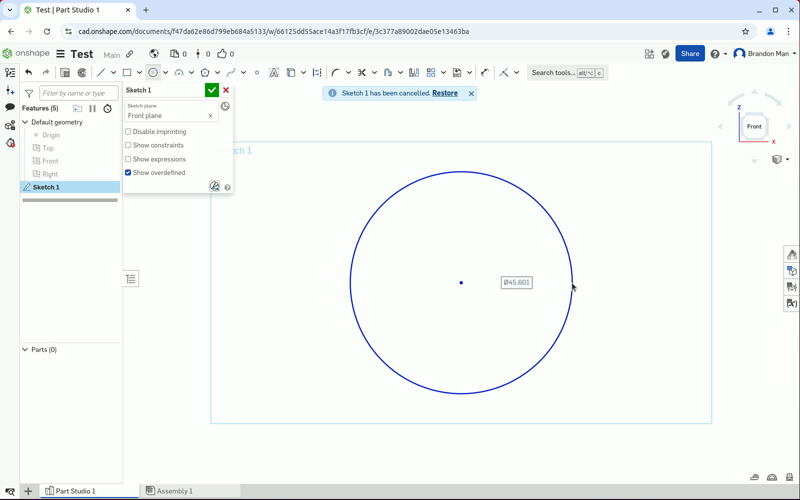
mouse_move(404, 300)
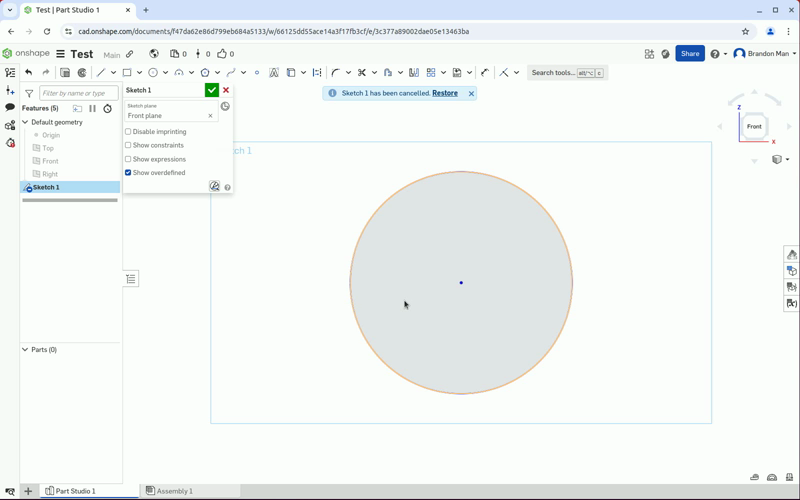
click(404, 300)
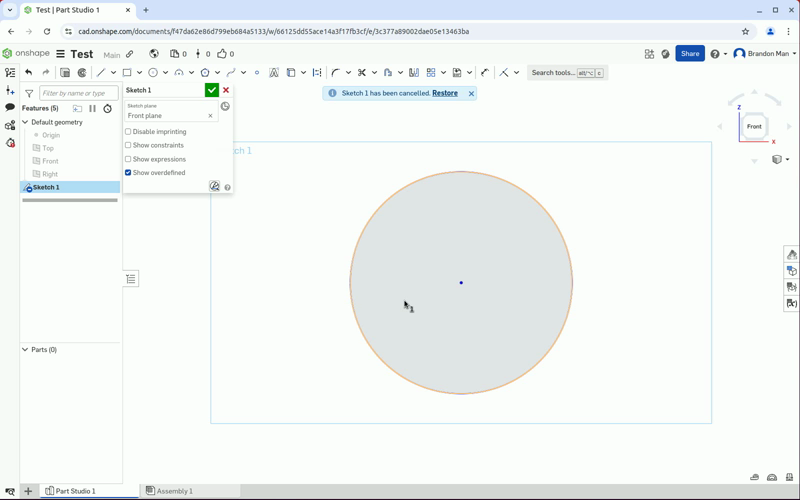
mouse_move(73, 352)
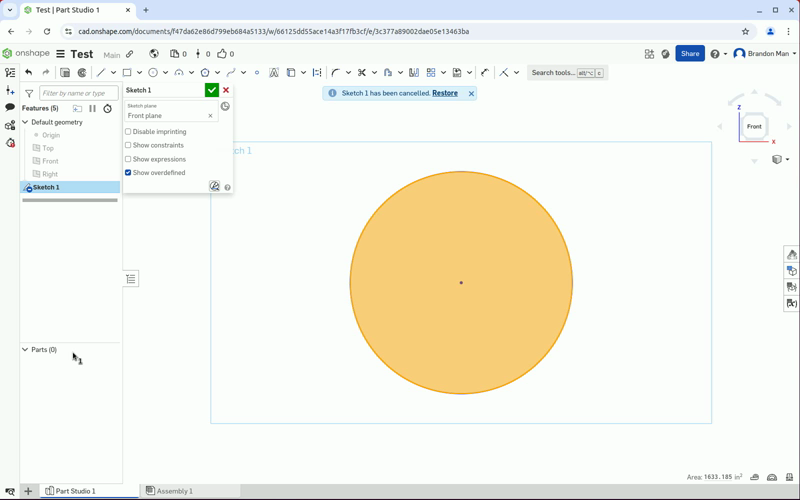
key(shift+y)
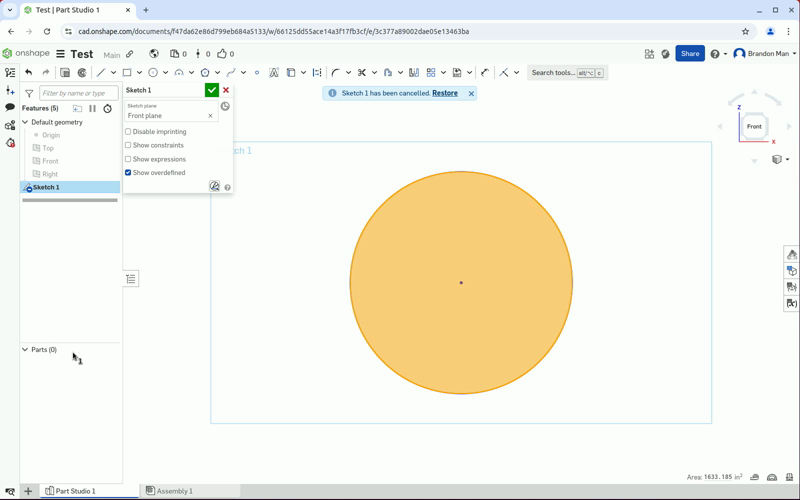
key(shift+e)
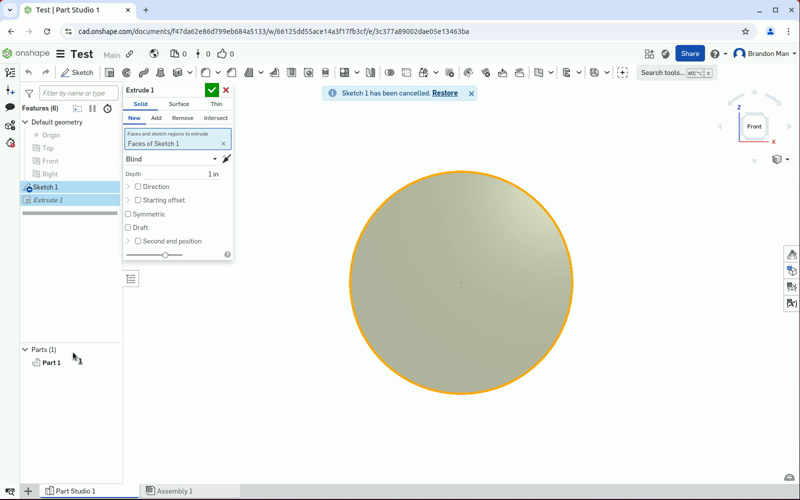
mouse_move(143, 106)
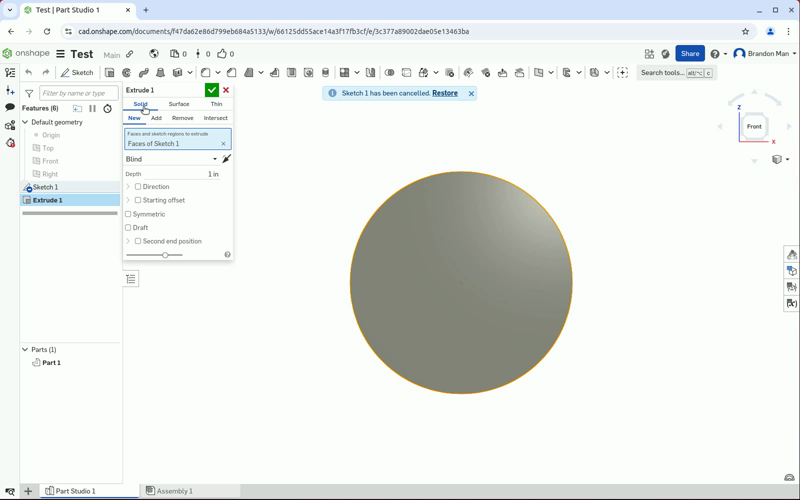
click(143, 106)
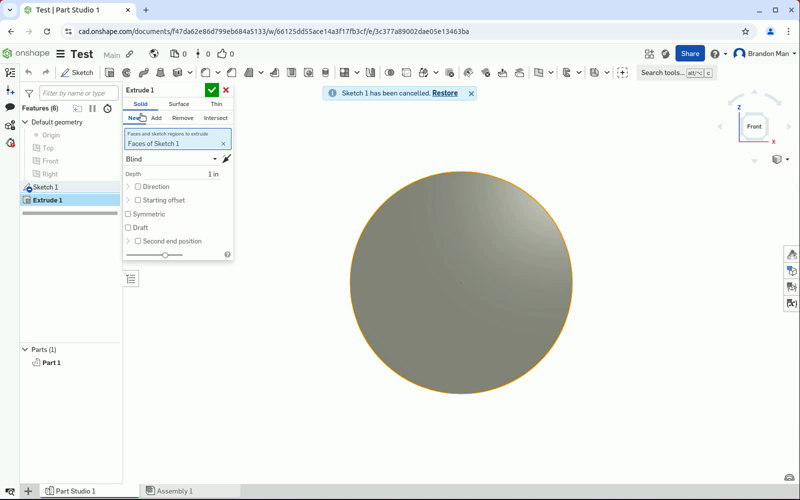
mouse_move(137, 120)
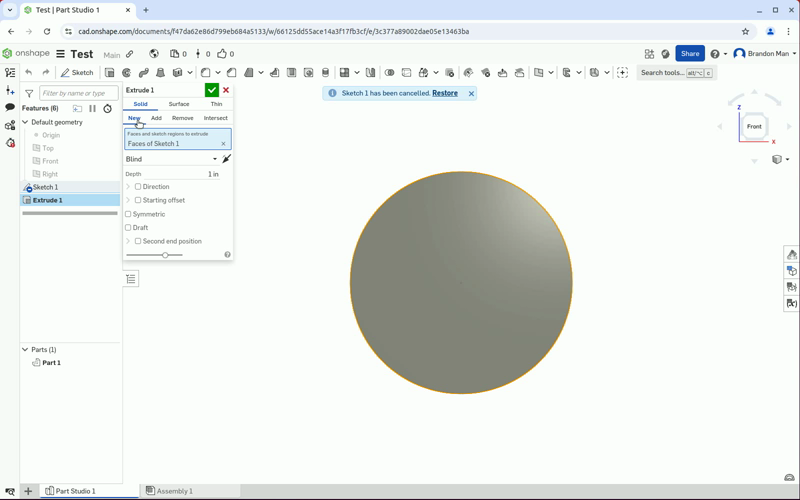
click(137, 120)
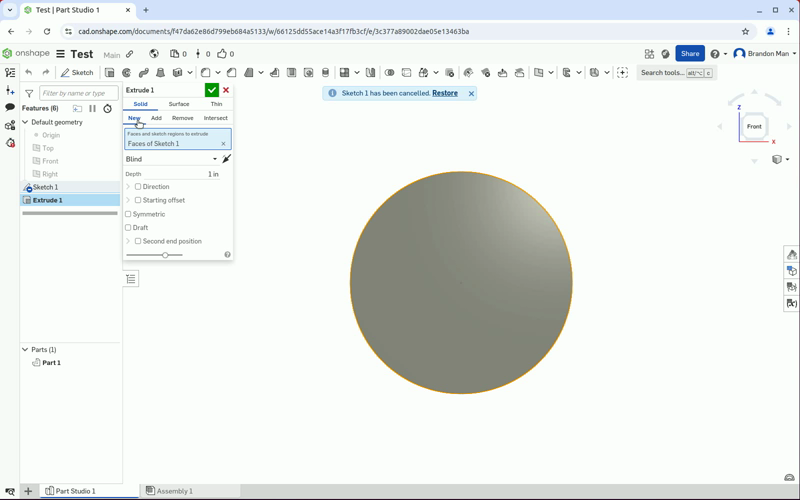
key(tab, 4)
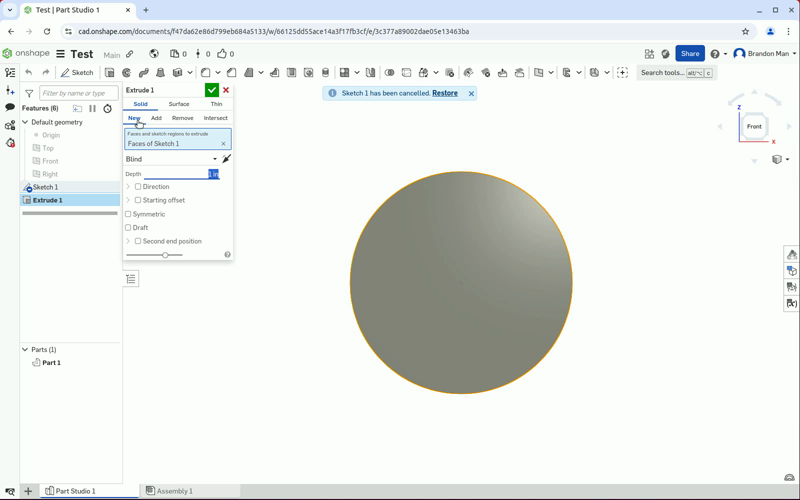
text(6.258)
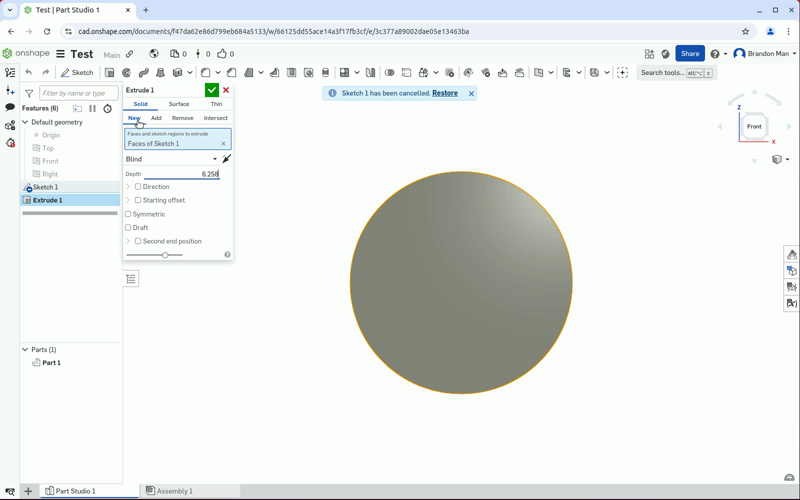
key(enter)
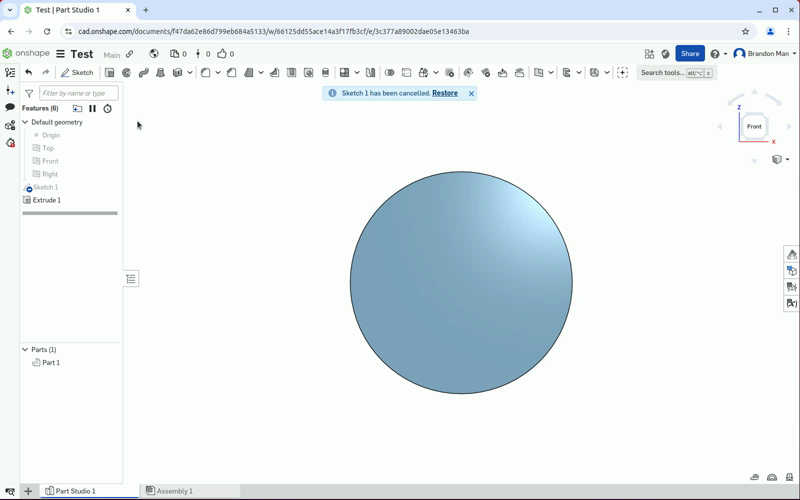
key(shift+h)
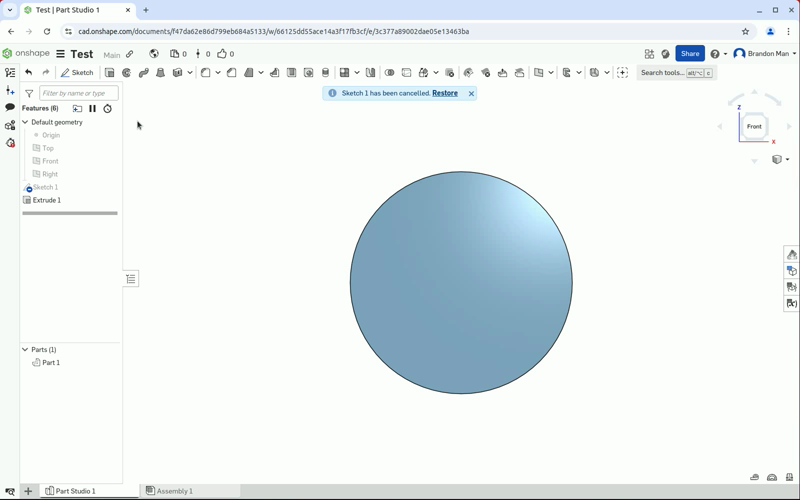
key(shift+h)
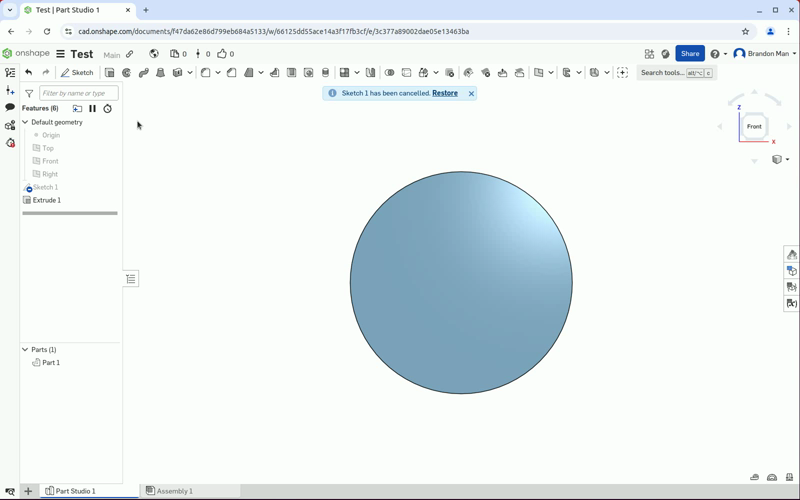
mouse_move(73, 189)
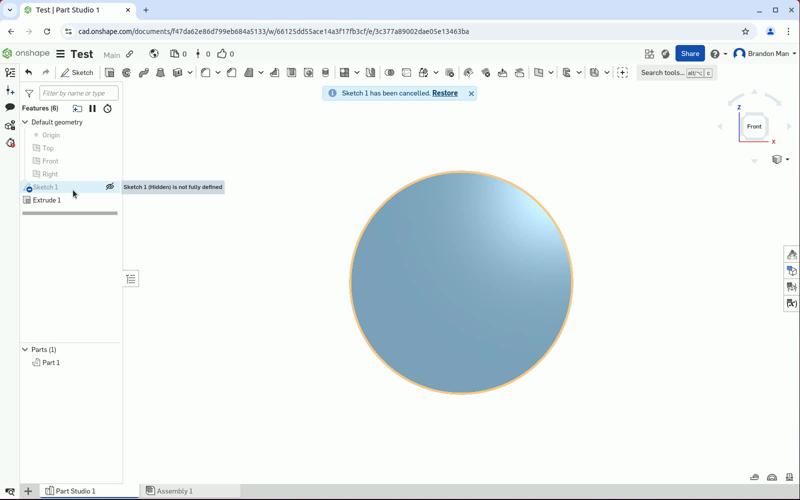
click(73, 189)
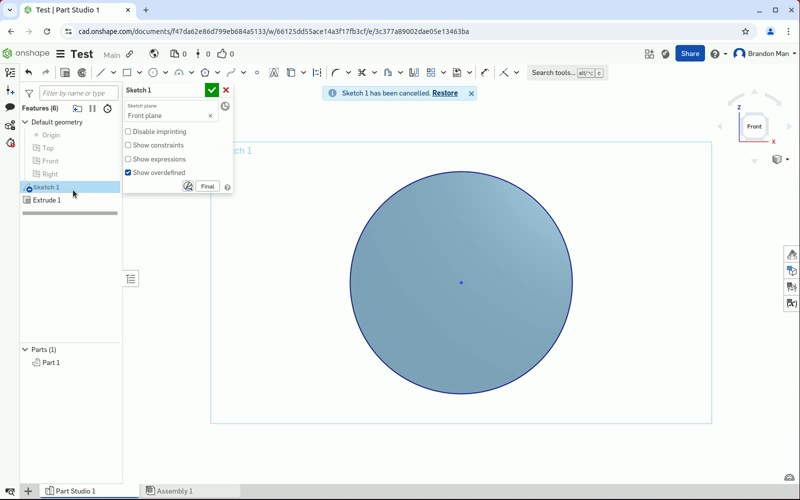
mouse_move(229, 92)
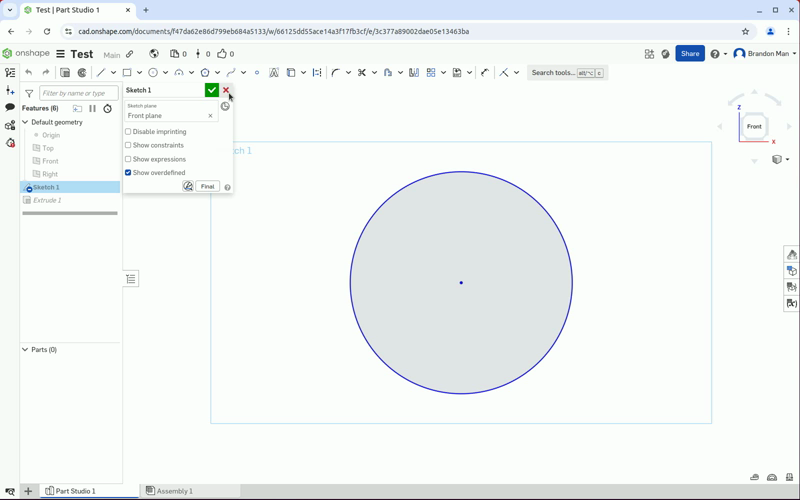
click(229, 92)
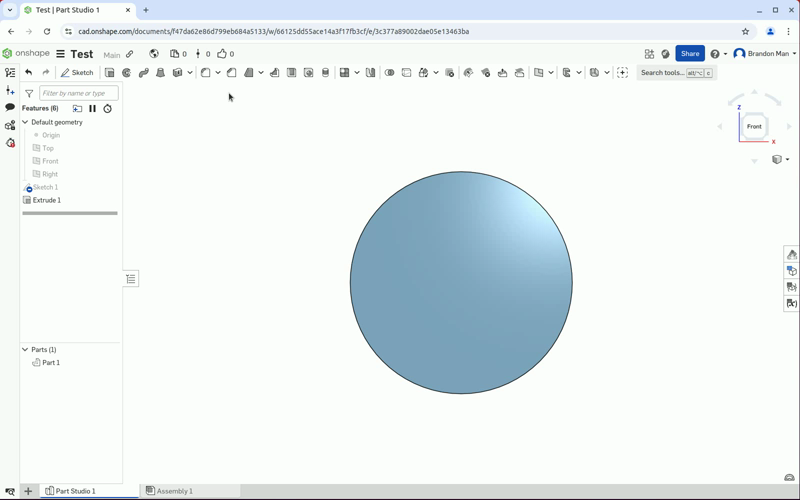
mouse_move(541, 75)
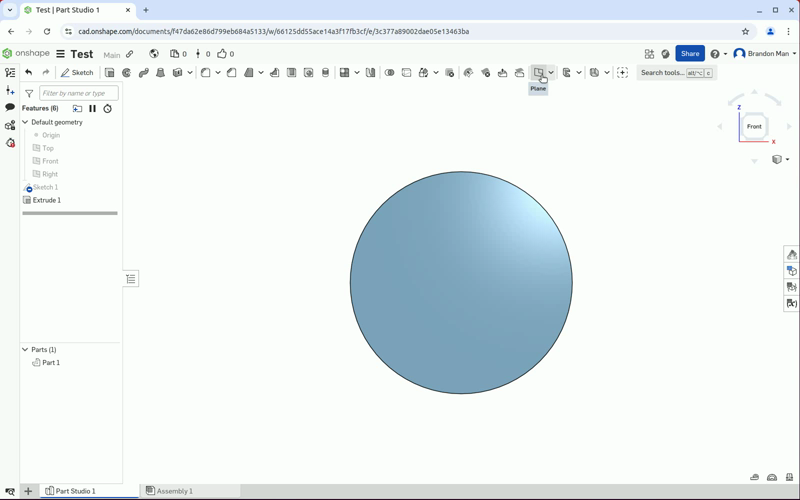
click(541, 75)
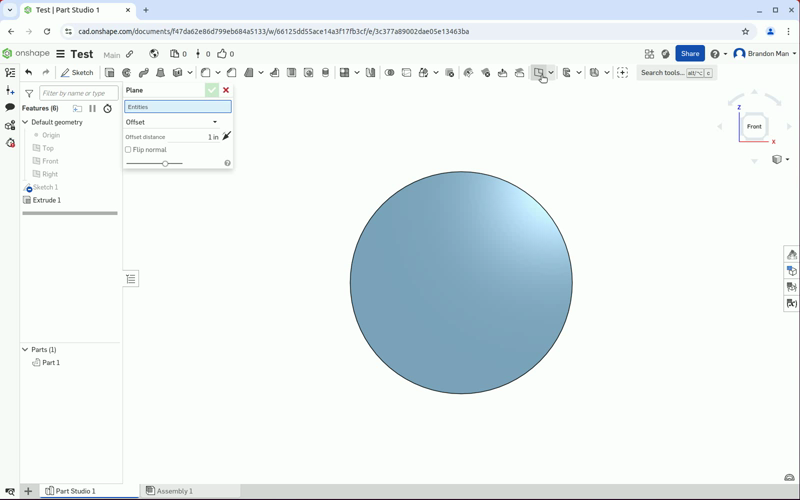
mouse_move(73, 163)
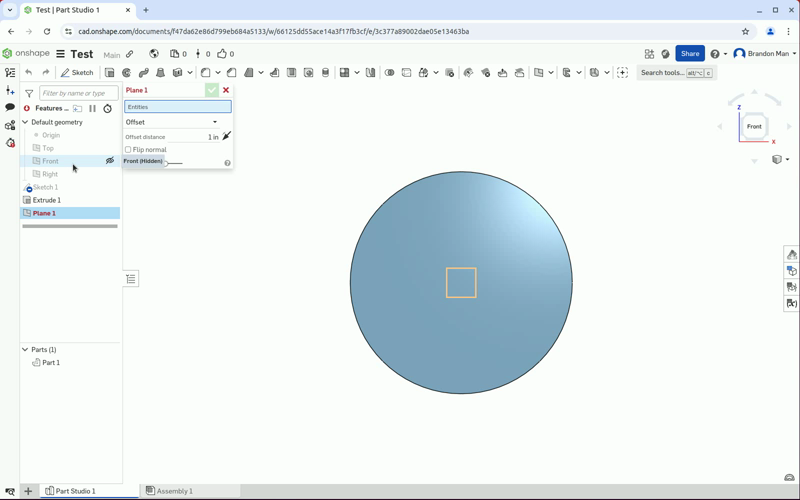
click(73, 163)
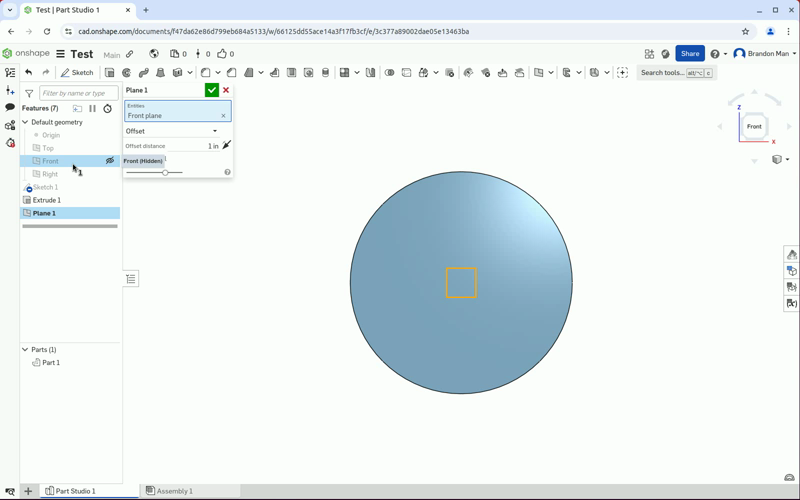
key(tab, 2)
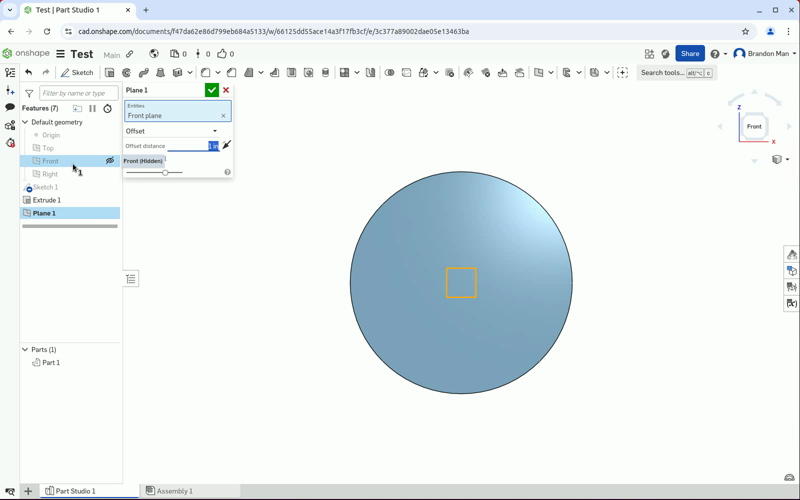
text(6.255)
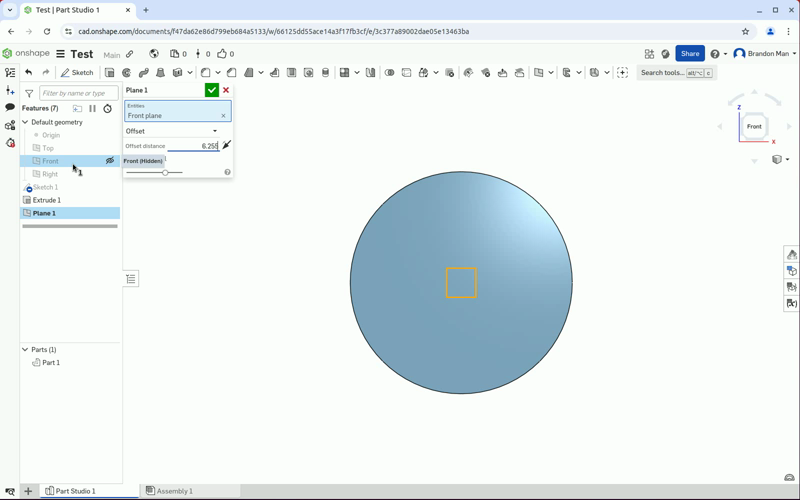
key(enter, 2)
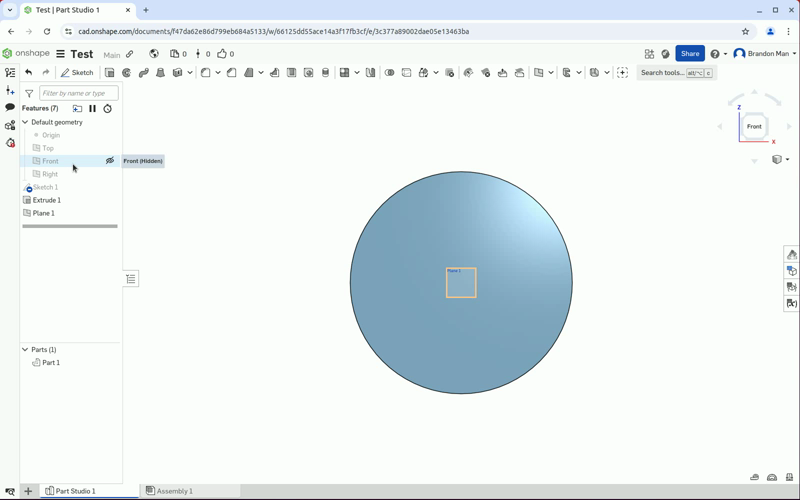
key(shift+s)
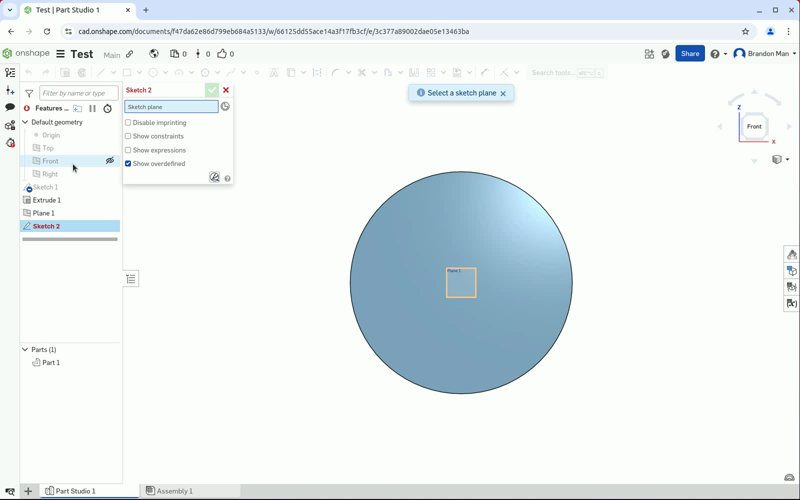
mouse_move(73, 215)
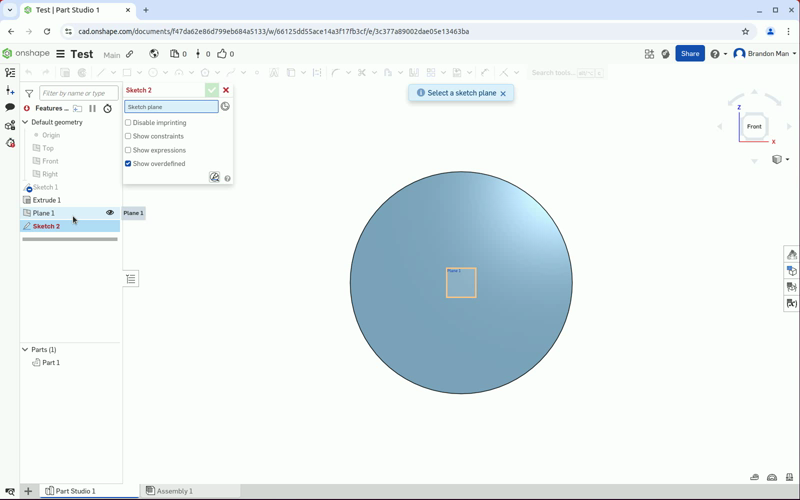
click(73, 215)
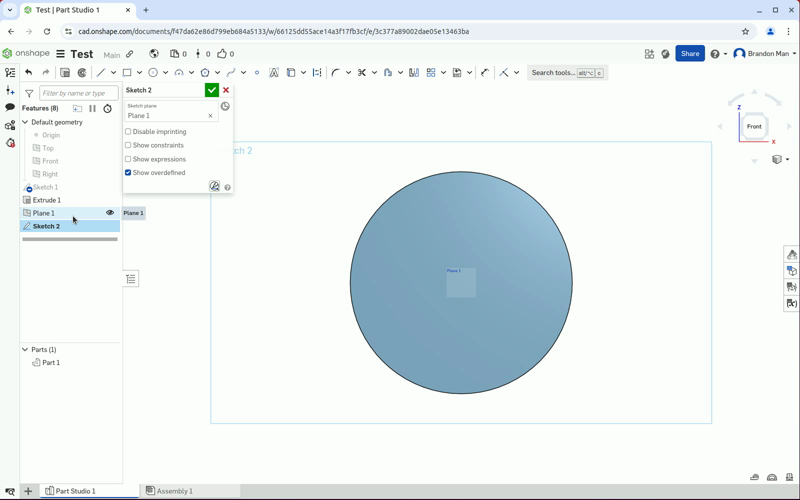
mouse_move(73, 352)
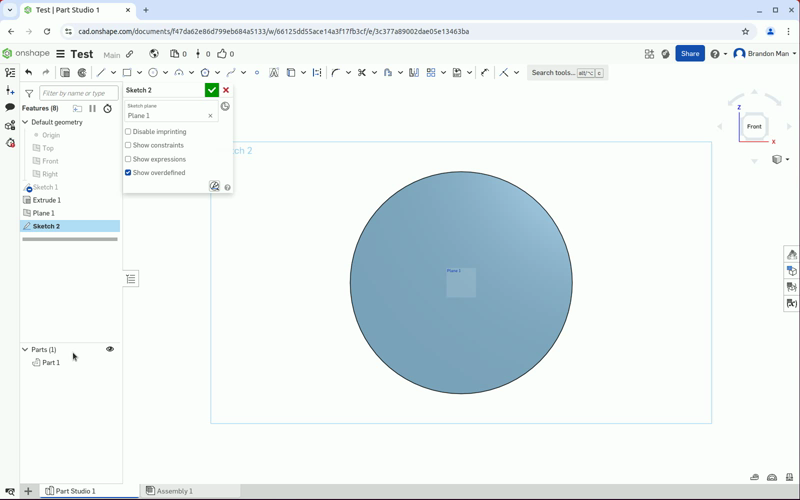
key(y)
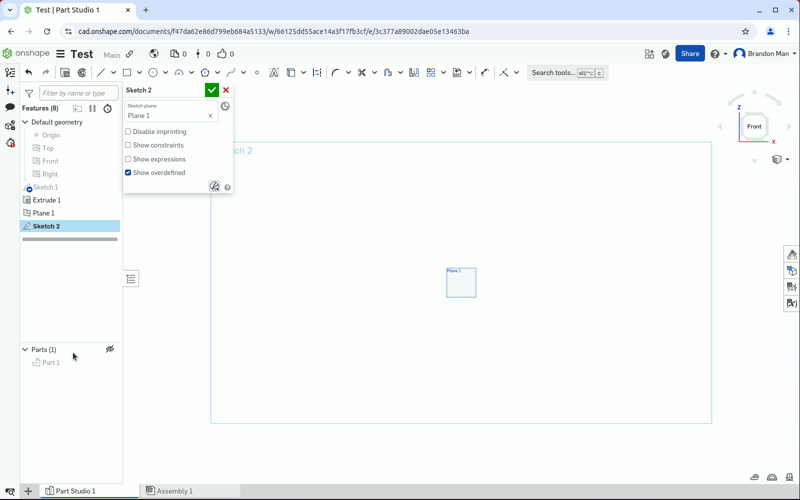
key(c)
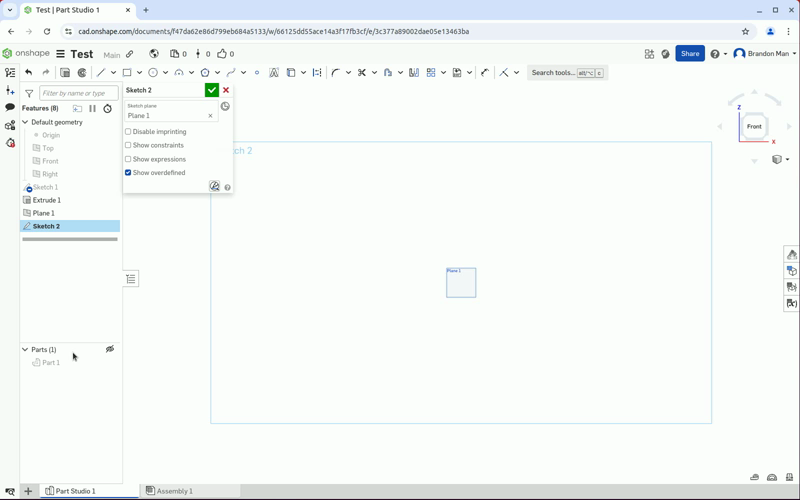
key_down(shift)
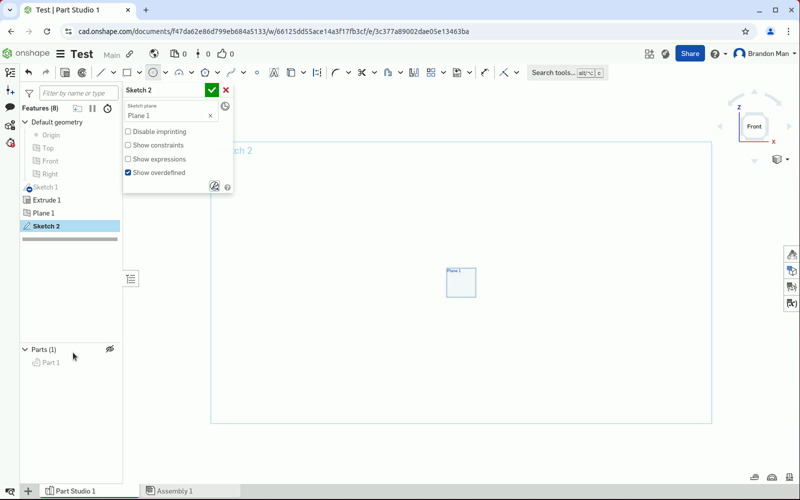
mouse_move(408, 335)
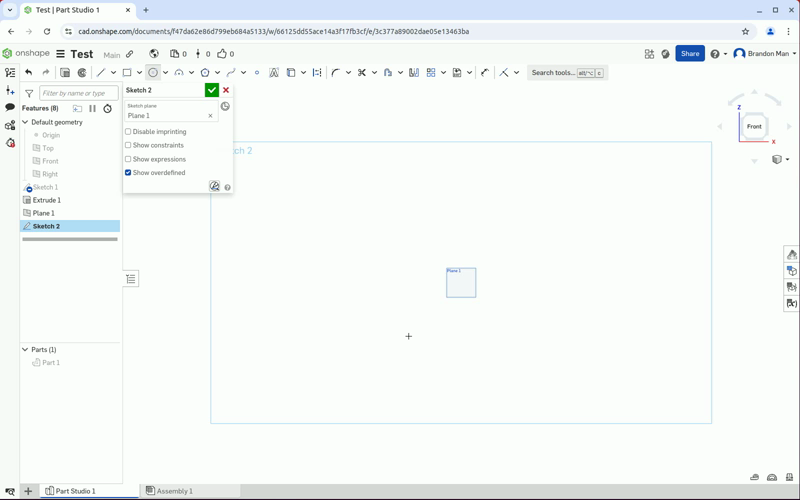
click(408, 335)
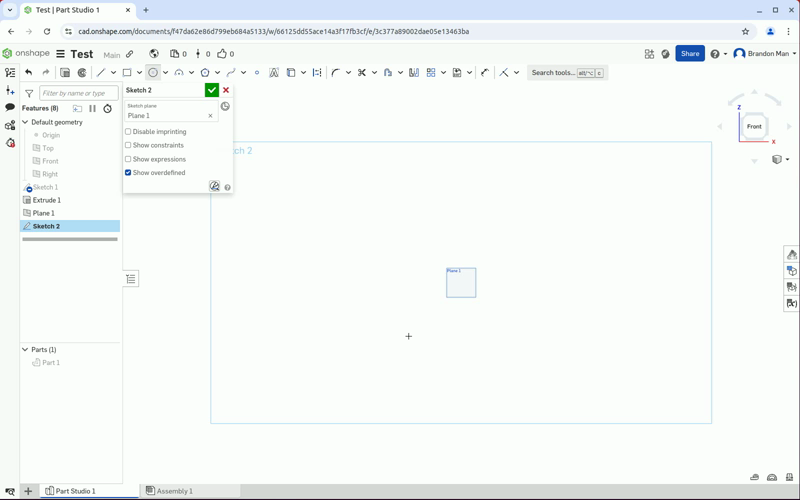
key_up(shift)
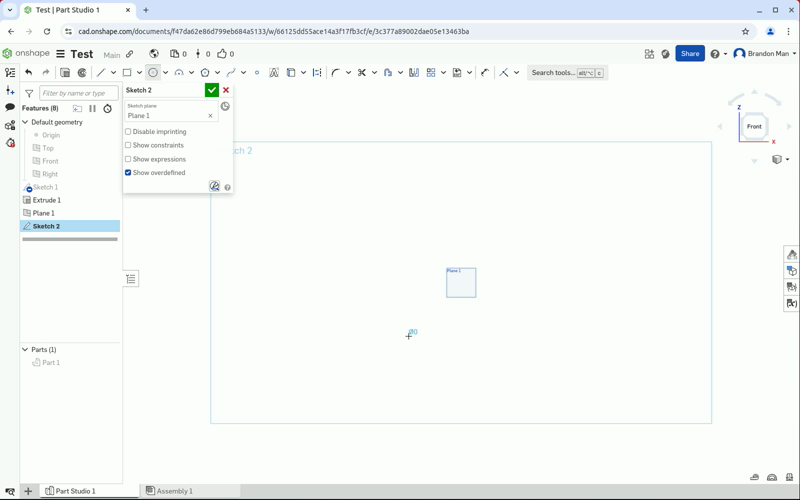
mouse_move(446, 335)
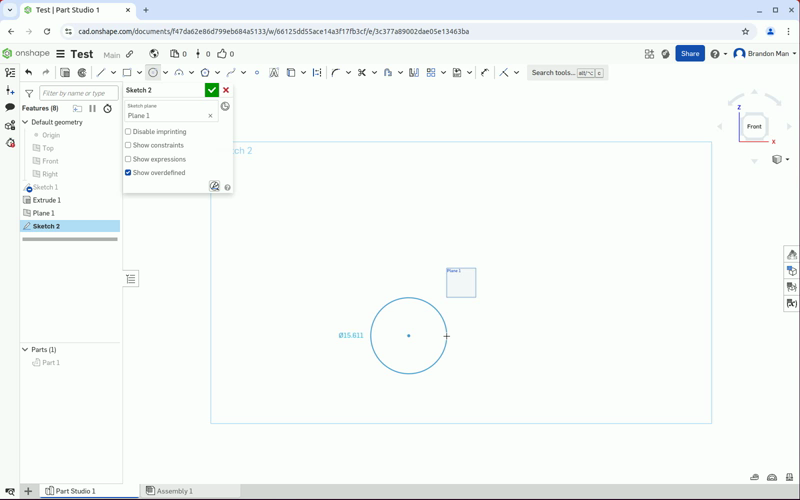
click(446, 335)
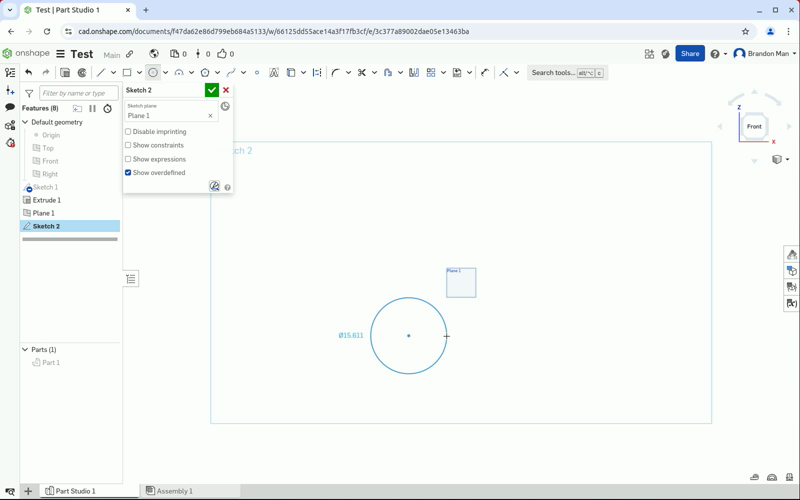
key(esc)
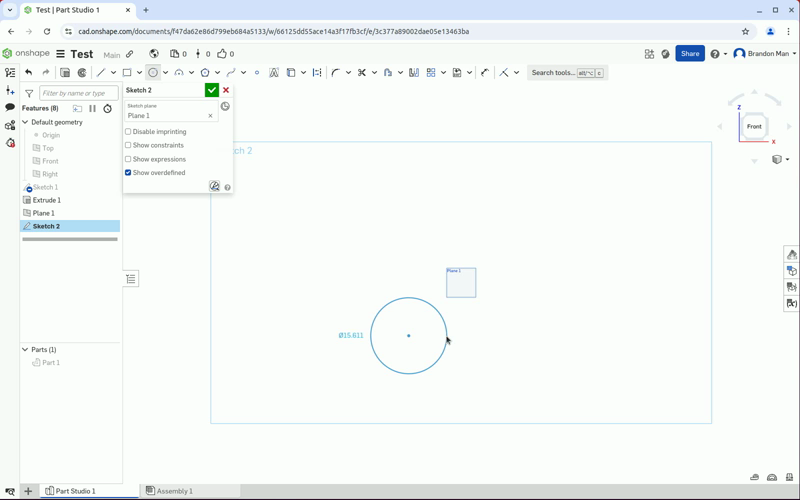
mouse_move(426, 306)
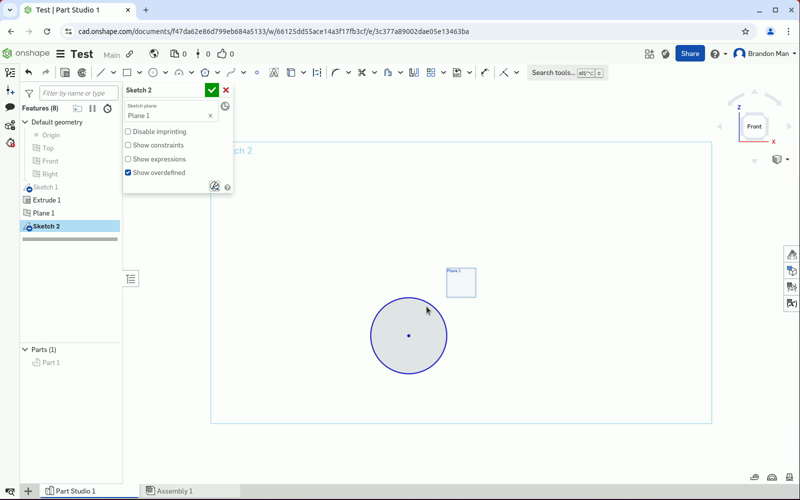
click(426, 306)
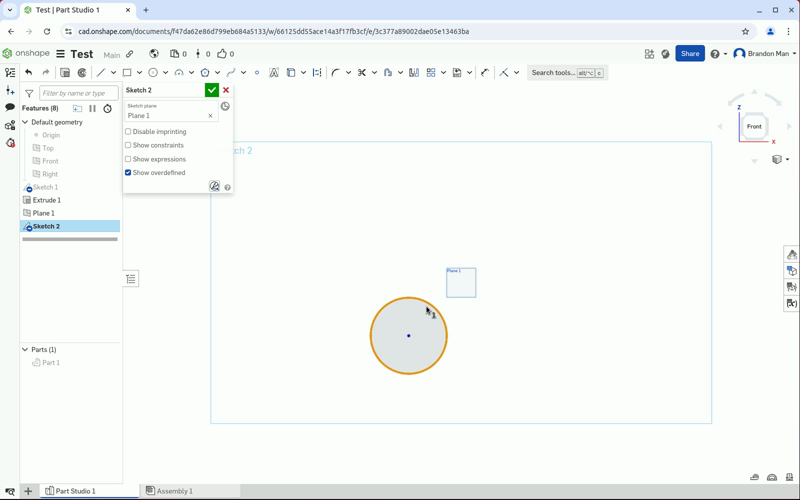
mouse_move(73, 352)
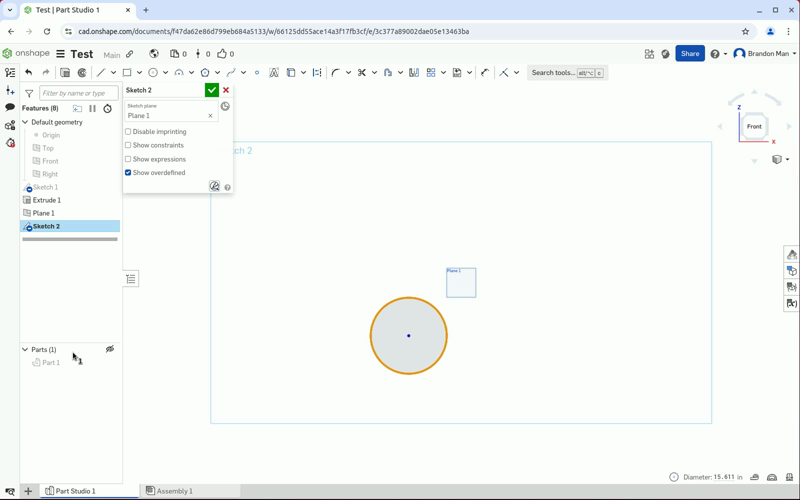
key(shift+y)
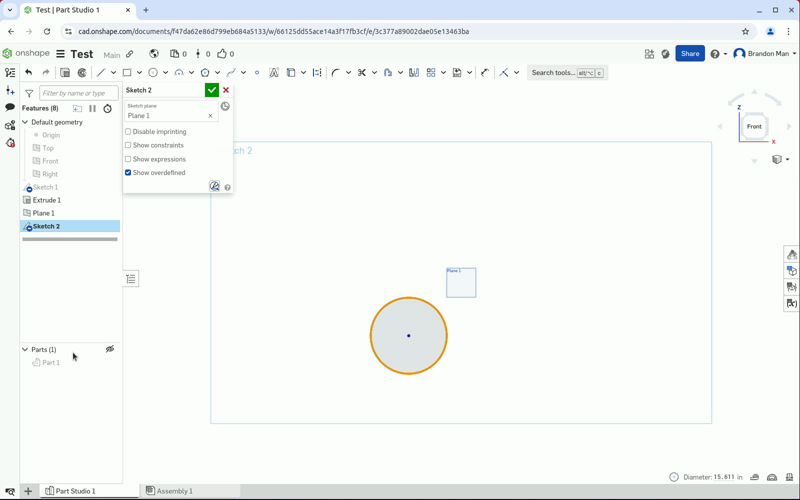
key(shift+e)
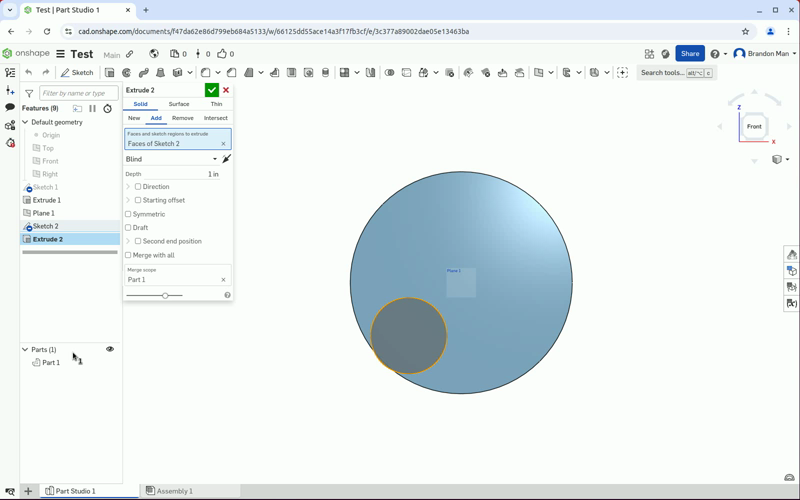
mouse_move(143, 106)
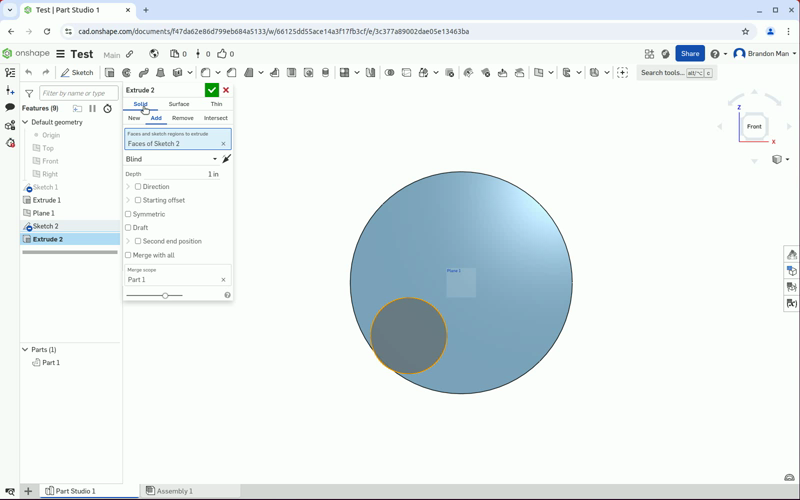
click(143, 106)
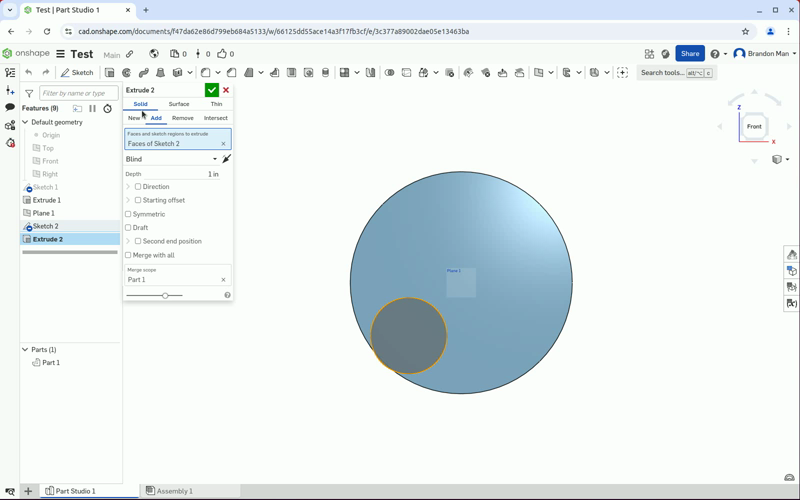
mouse_move(137, 120)
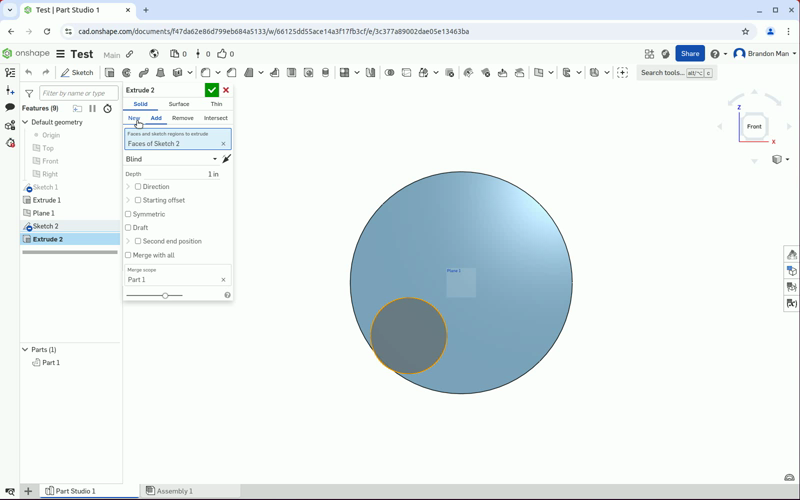
click(137, 120)
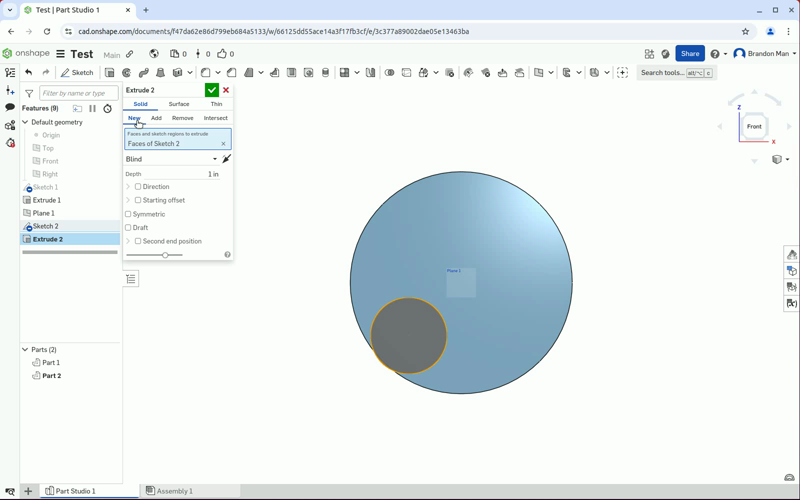
key(tab, 4)
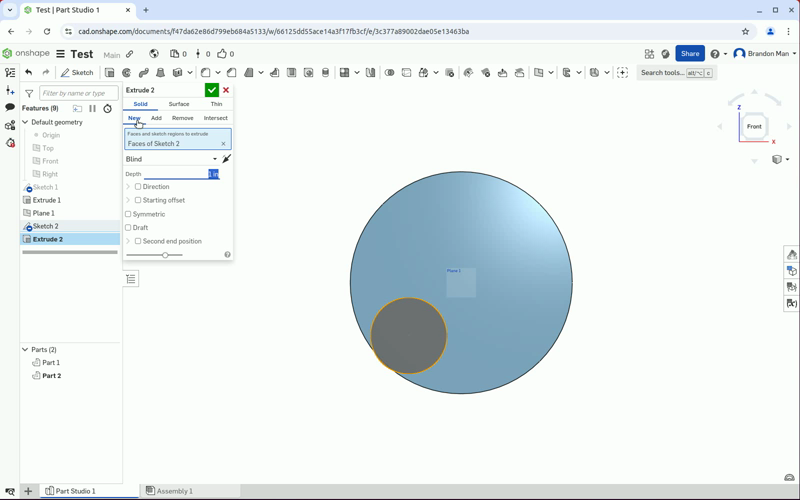
text(-0.241)
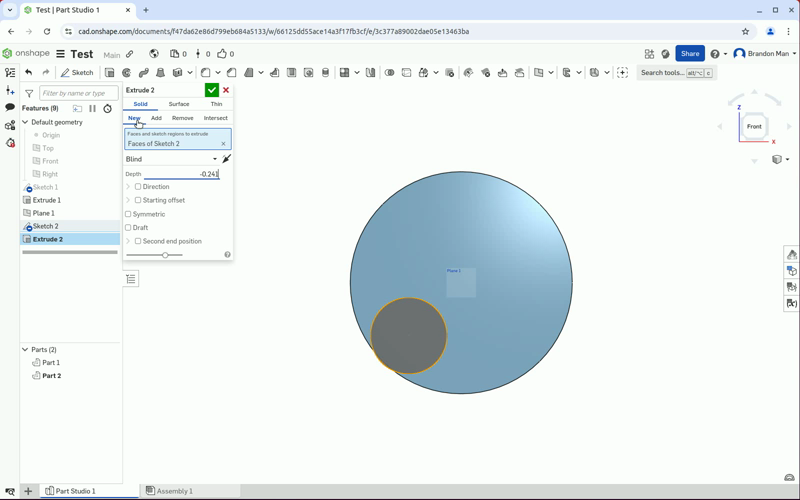
key(enter)
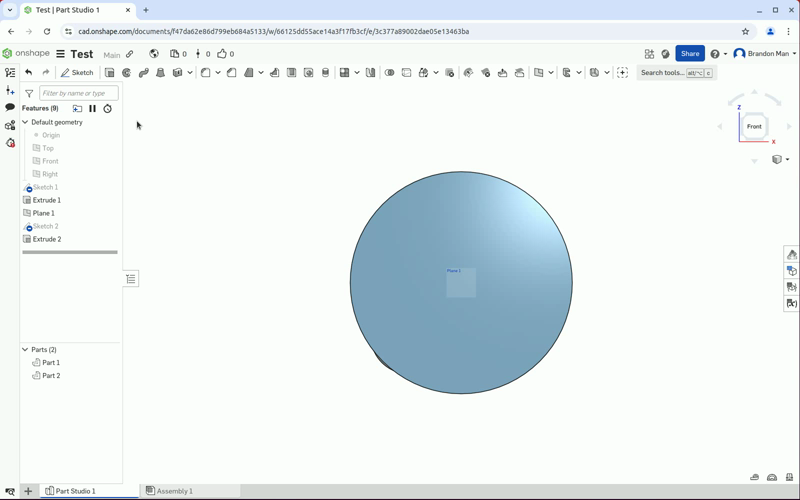
key(shift+h)
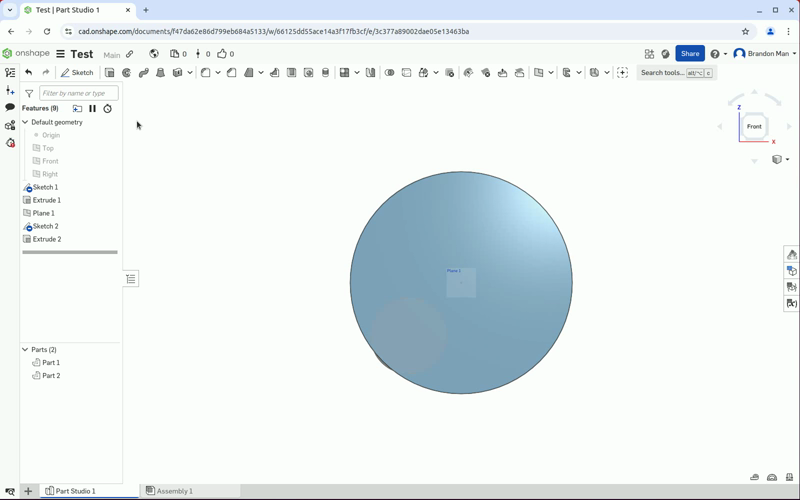
key(shift+h)
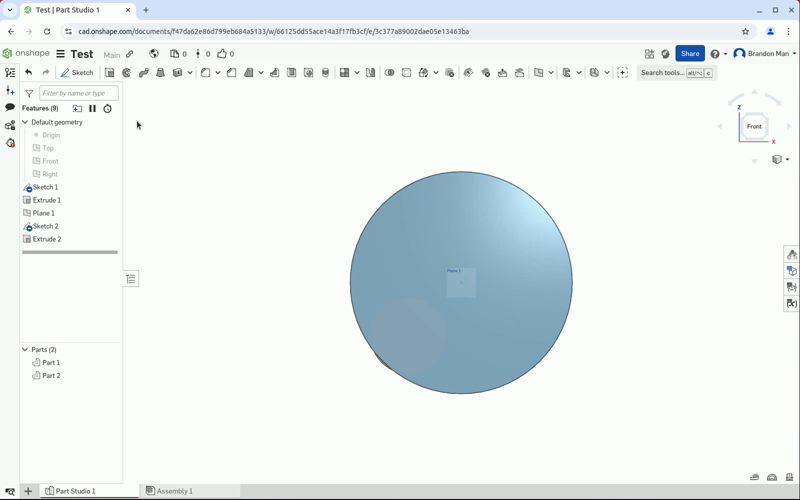
key(shift+7)
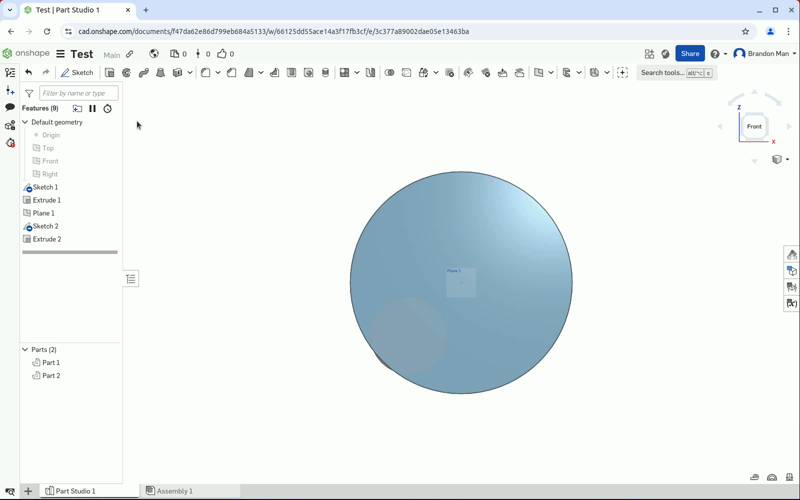
key(left, 2)
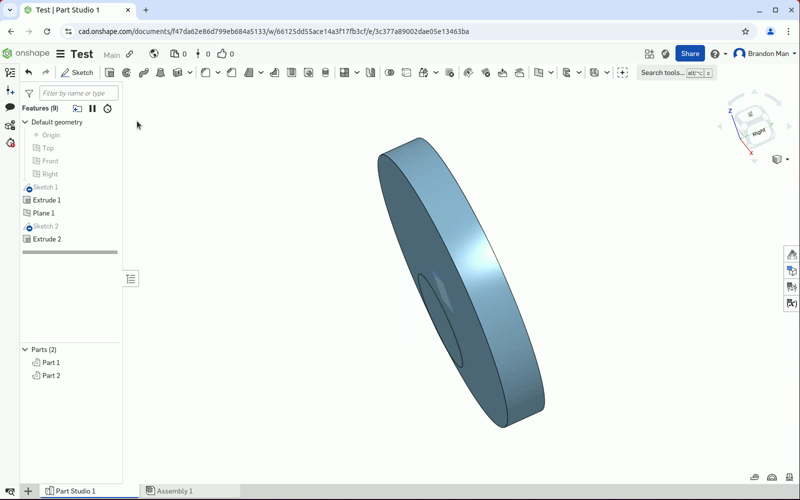
key(down, 2)
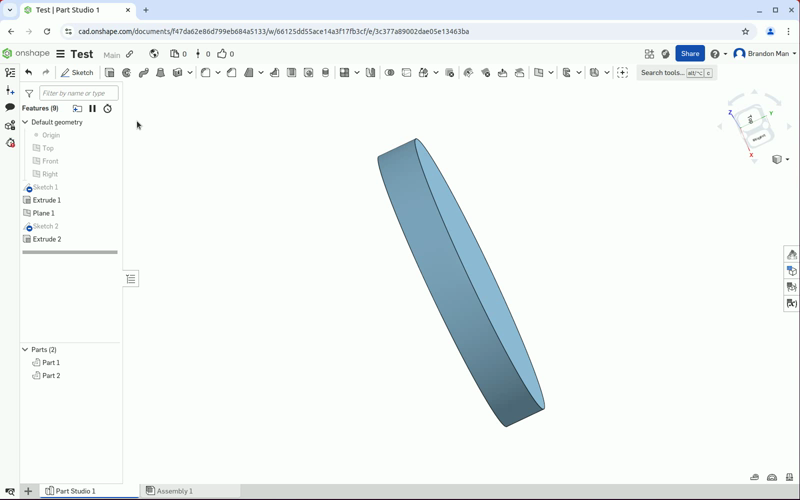
key(up, 2)
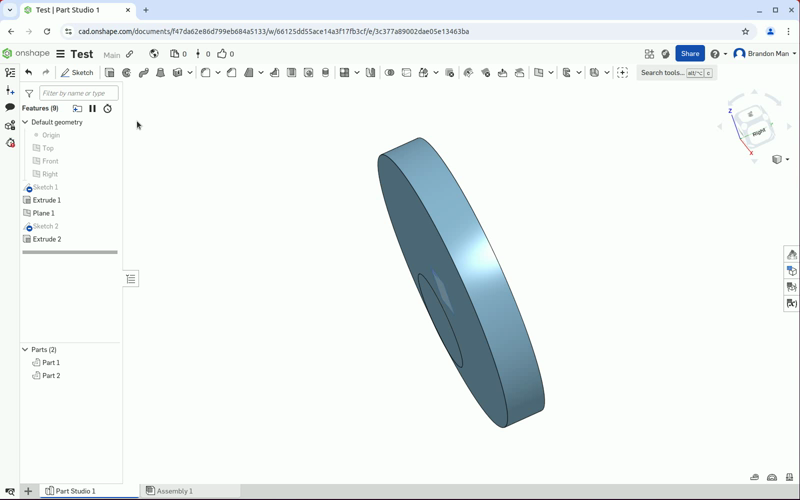
key(right, 2)
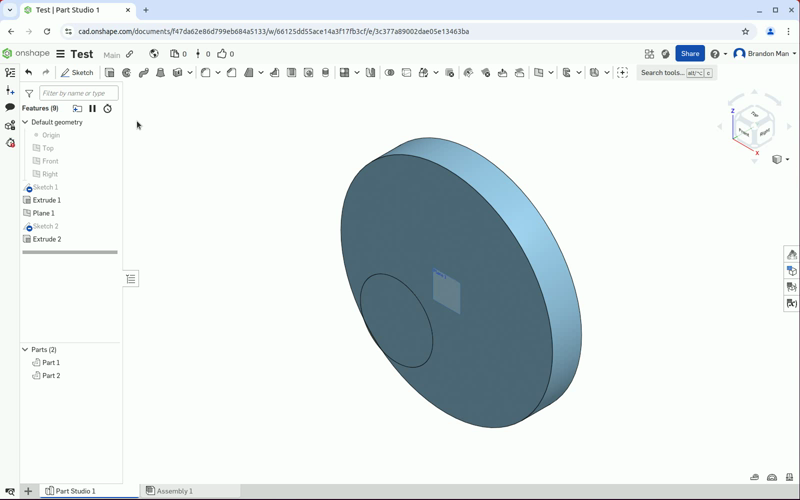
mouse_move(73, 189)
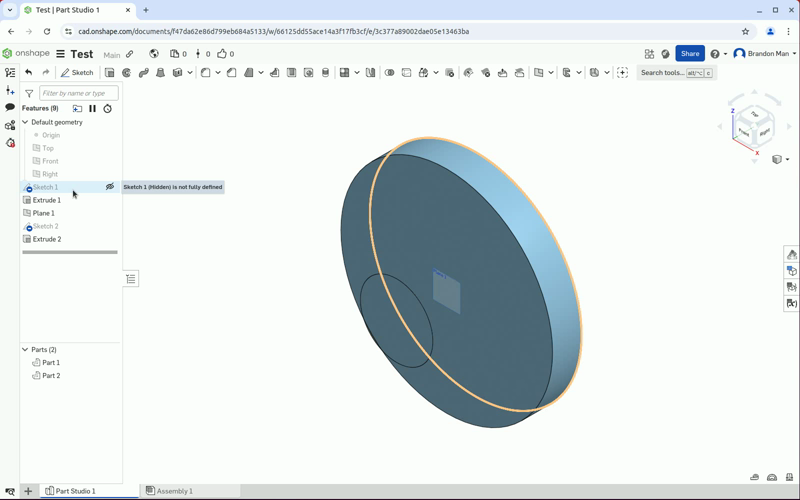
click(73, 189)